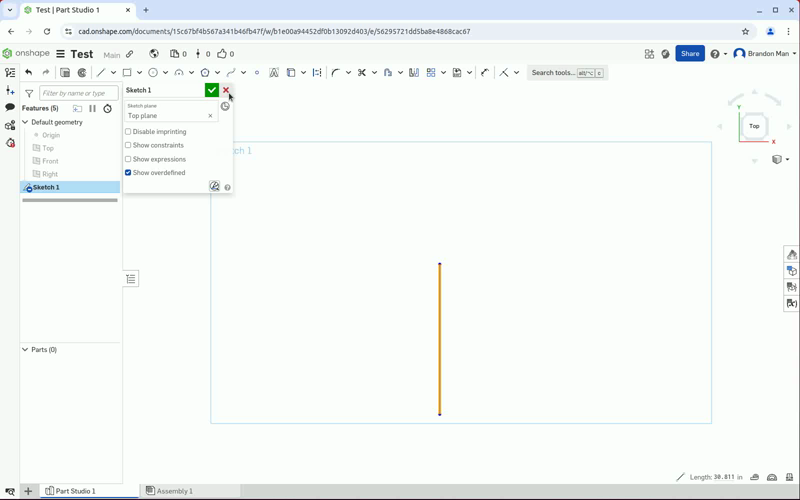
key(shift+h)
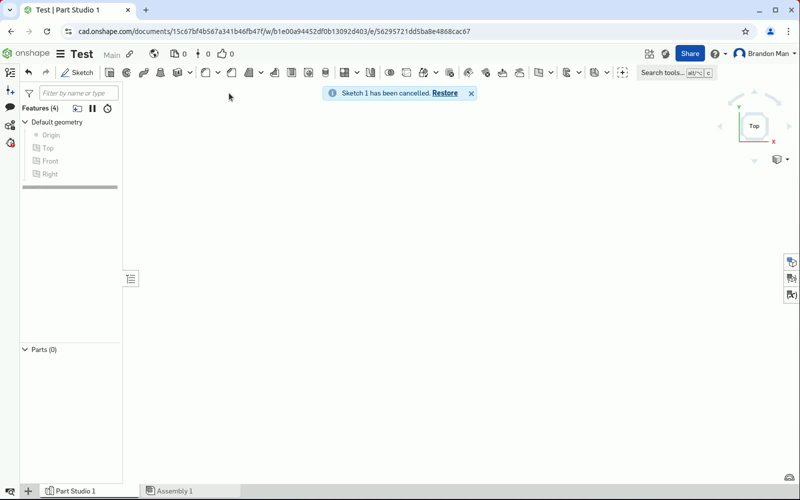
mouse_move(73, 352)
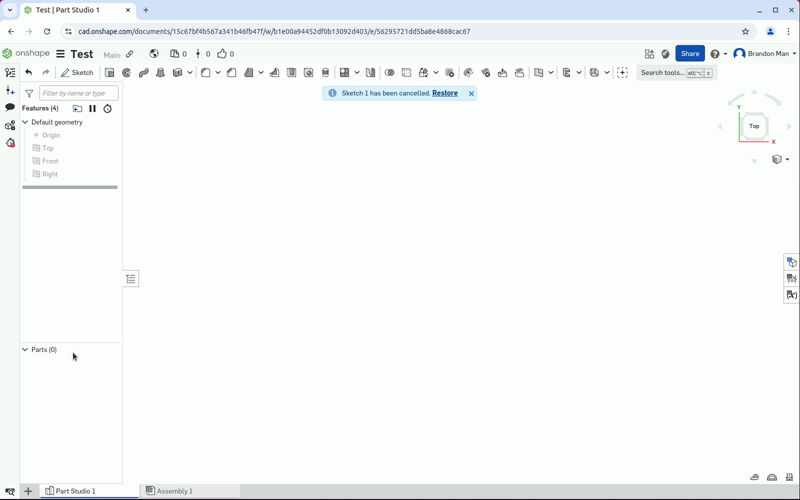
key(y)
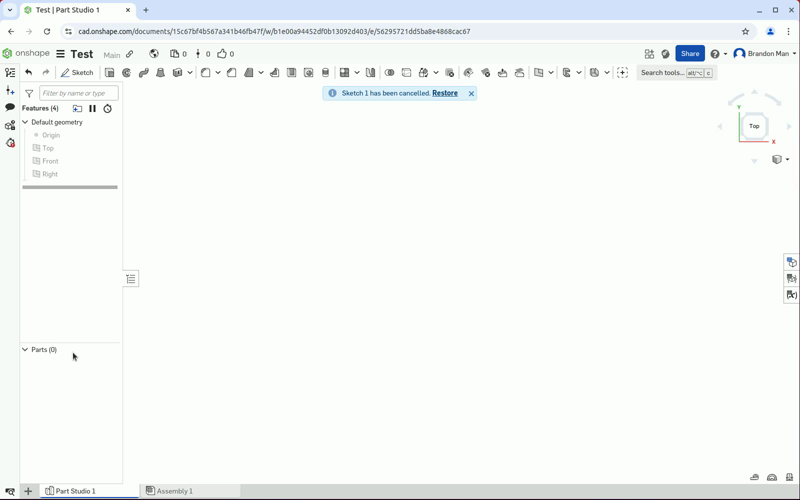
key(shift+p)
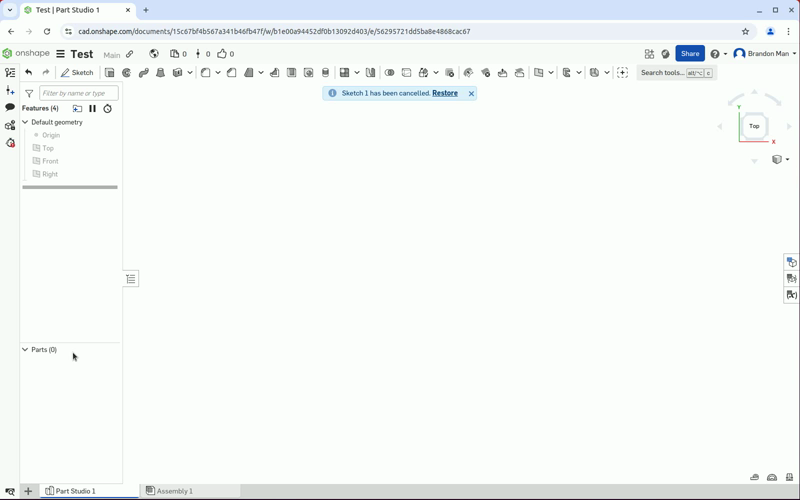
key(space)
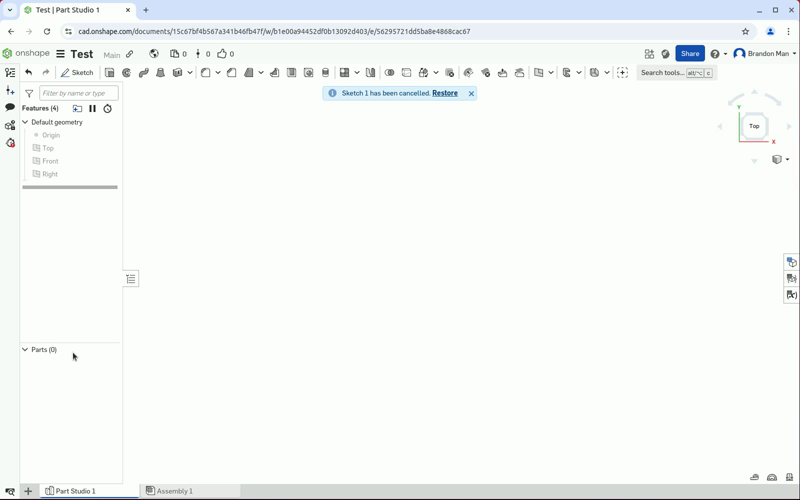
key_down(shift)
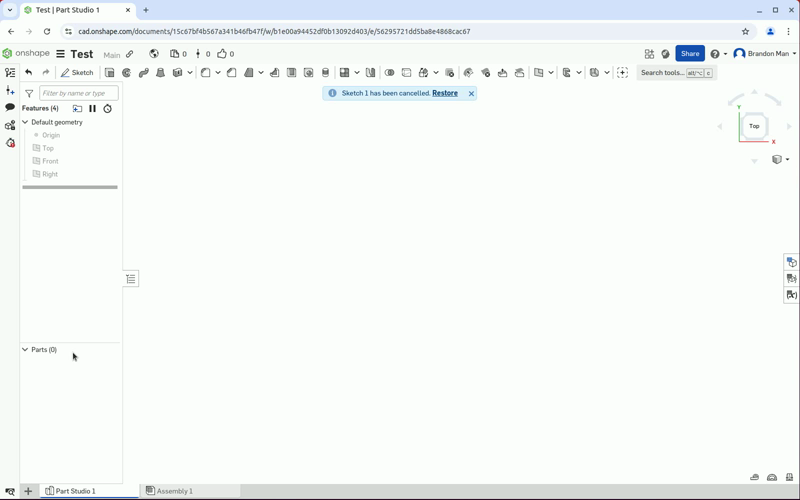
key(up)
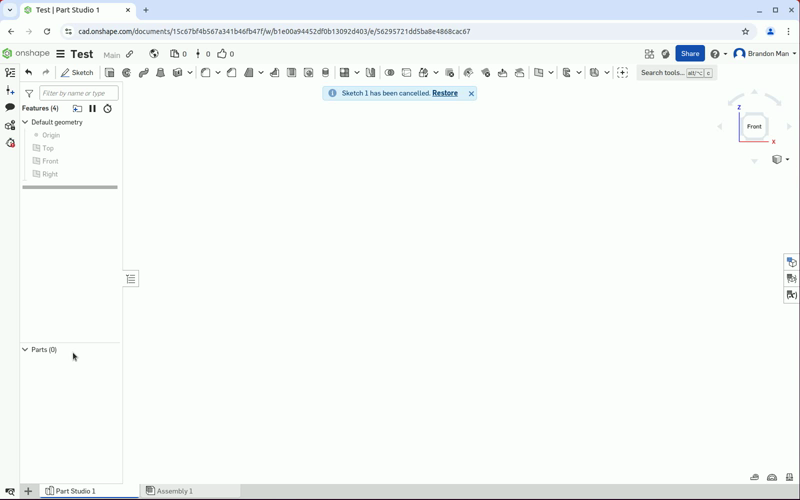
key_up(shift)
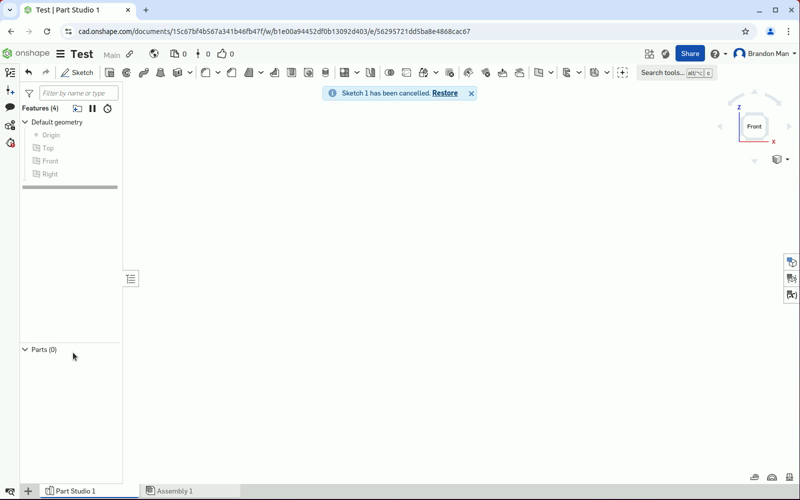
mouse_move(73, 352)
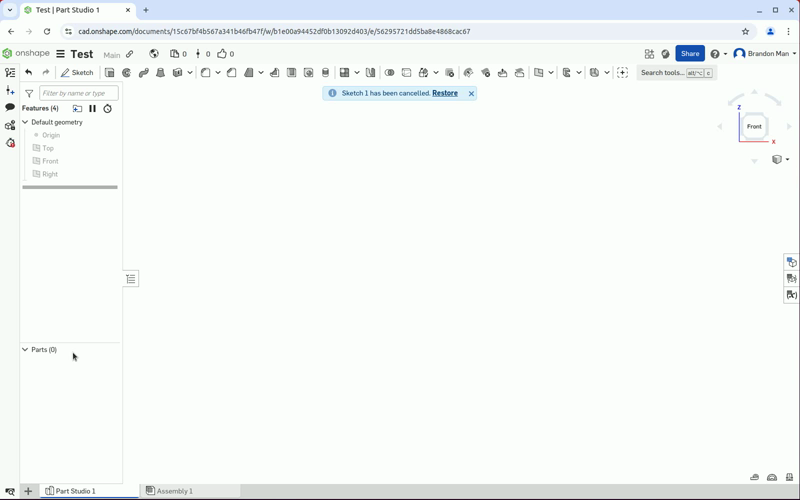
key(shift+y)
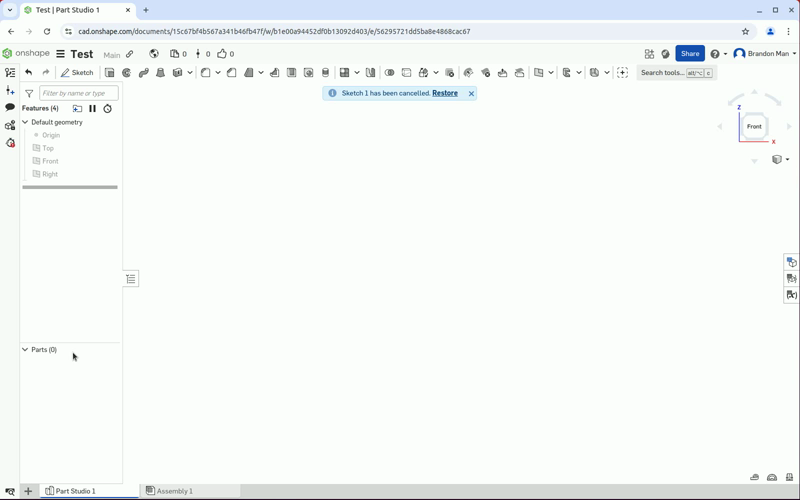
key(shift+s)
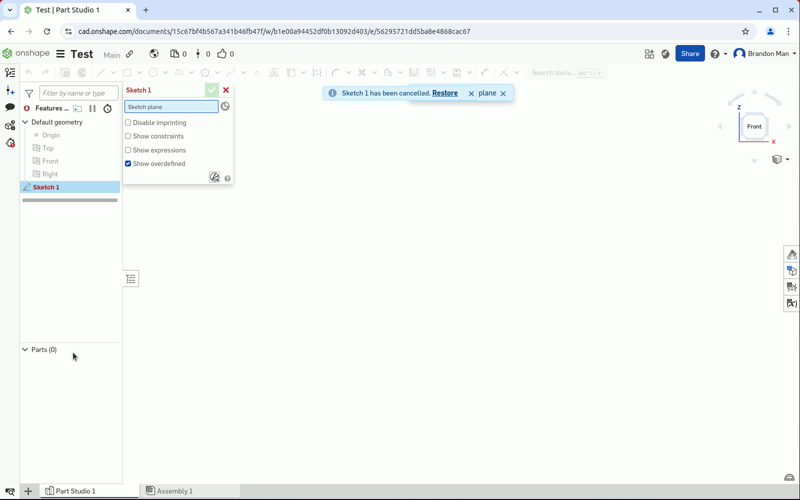
mouse_move(73, 163)
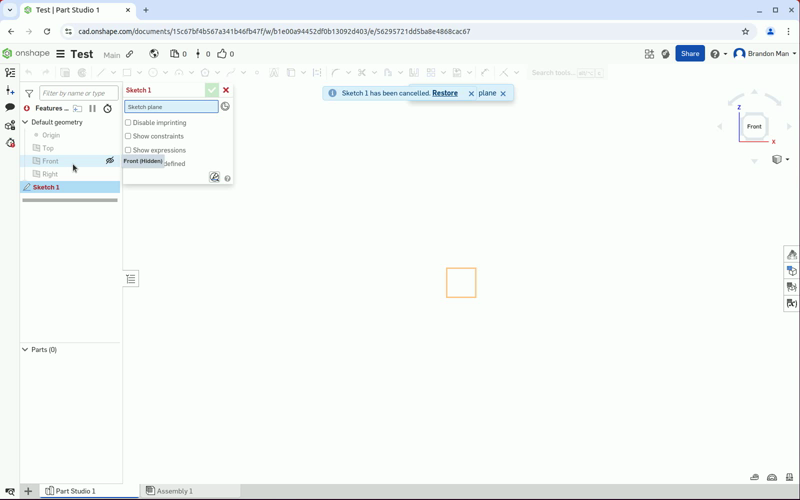
click(73, 163)
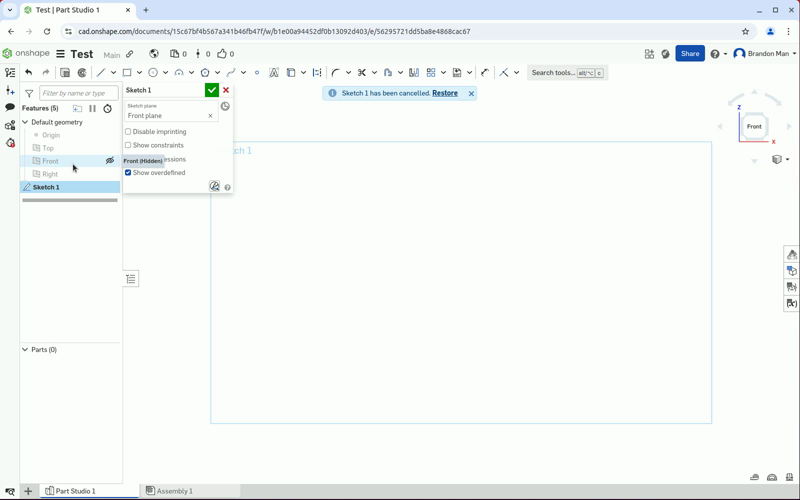
mouse_move(73, 352)
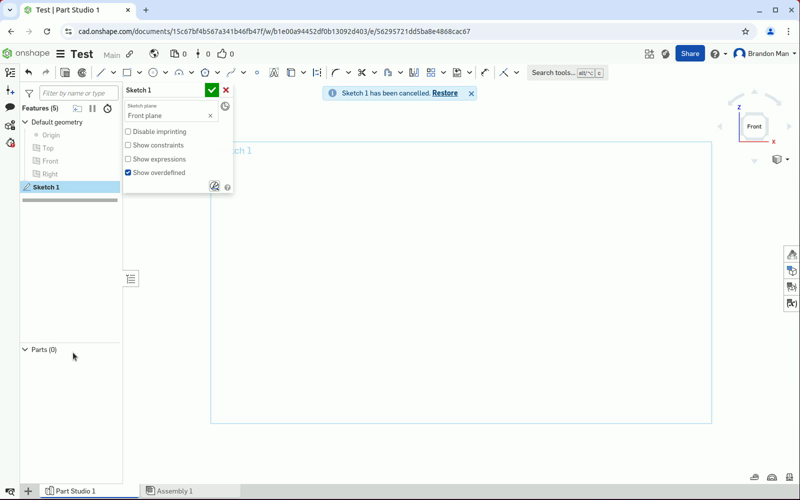
key(y)
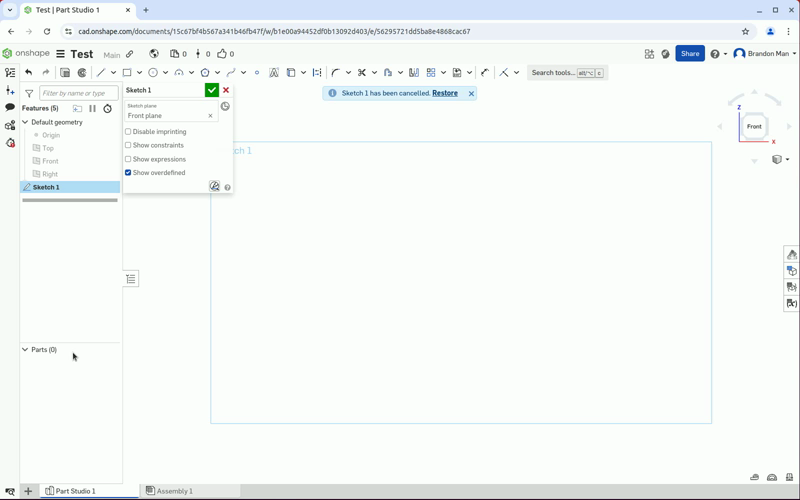
key(c)
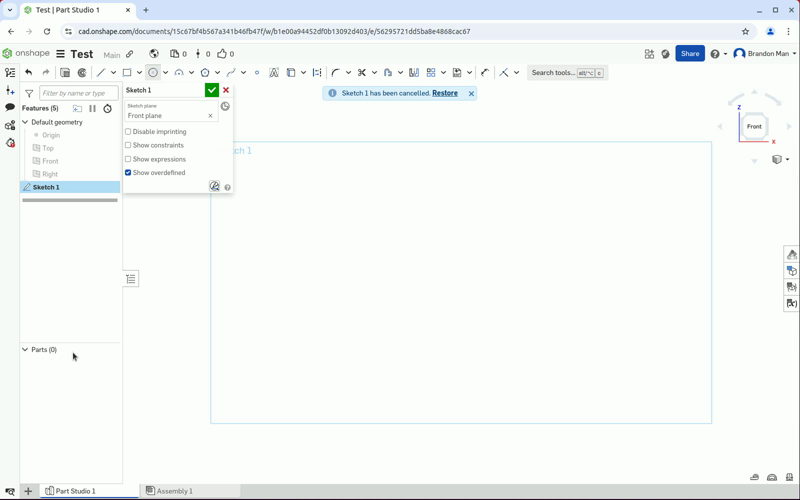
key_down(shift)
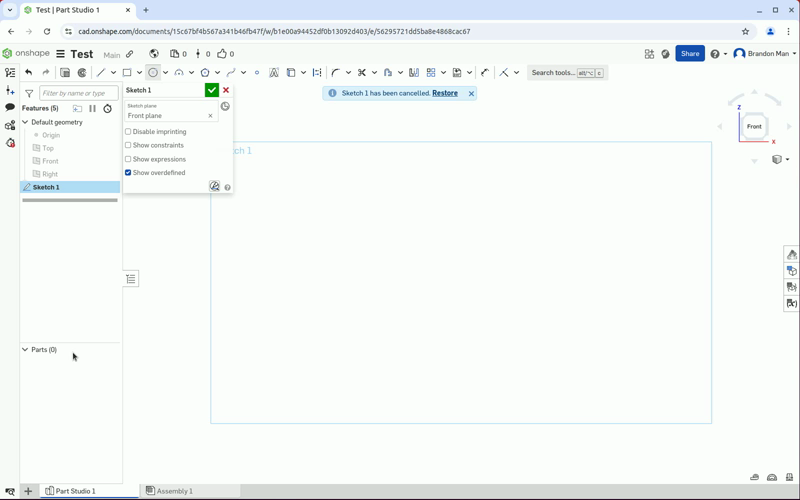
mouse_move(461, 282)
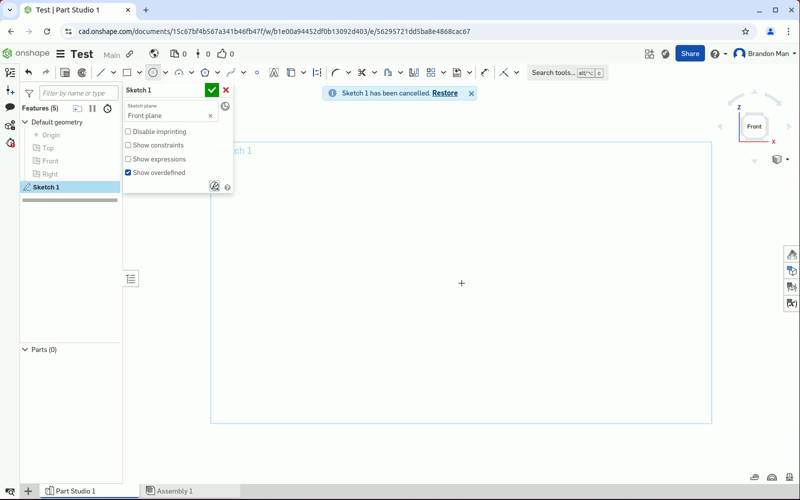
click(461, 282)
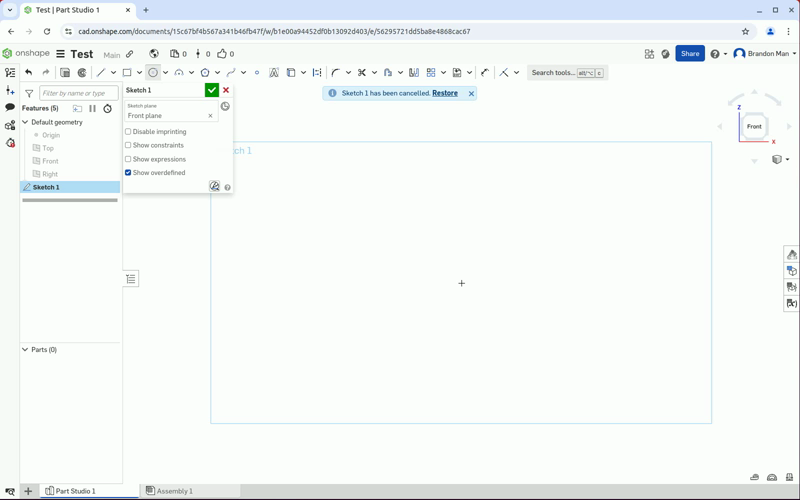
key_up(shift)
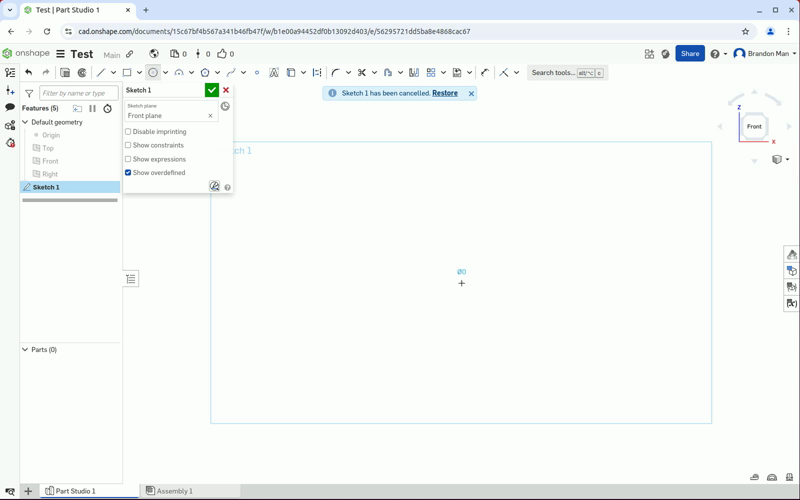
mouse_move(507, 282)
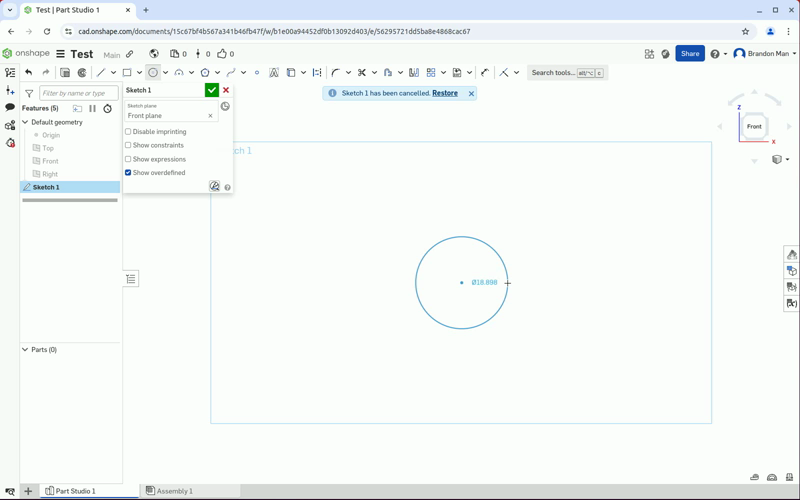
click(507, 282)
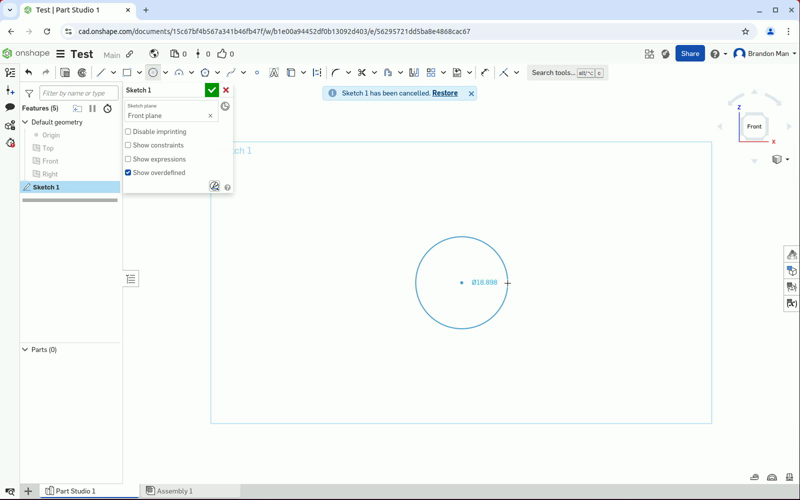
key(esc)
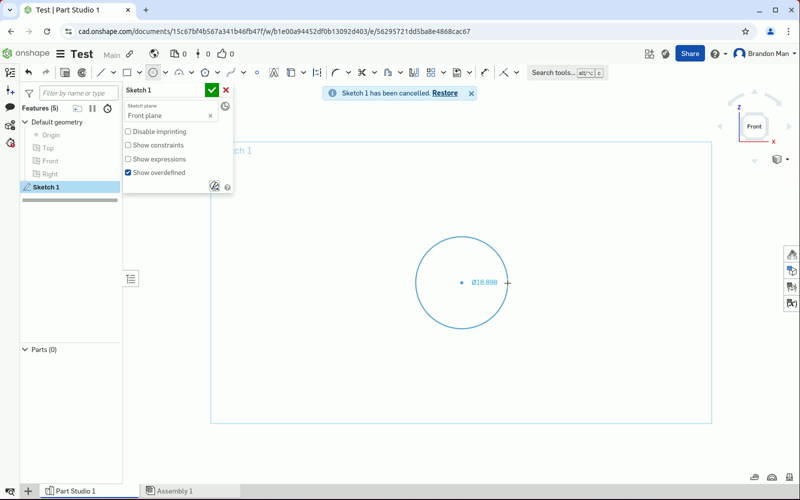
mouse_move(492, 290)
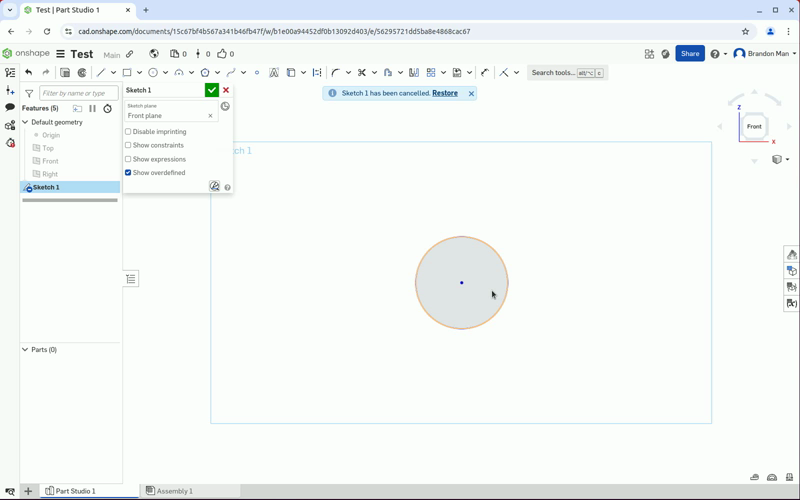
click(492, 290)
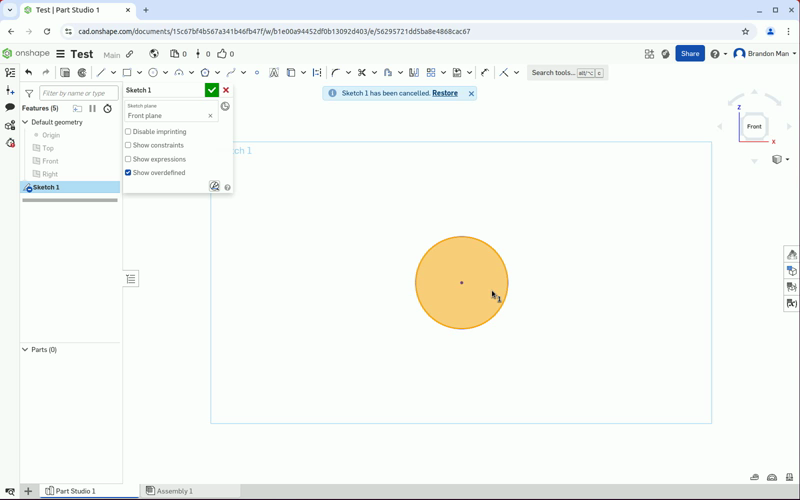
mouse_move(73, 352)
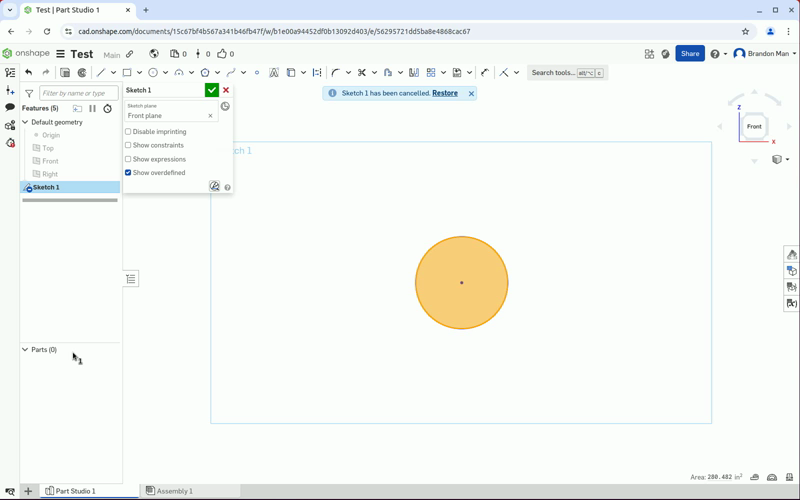
key(shift+y)
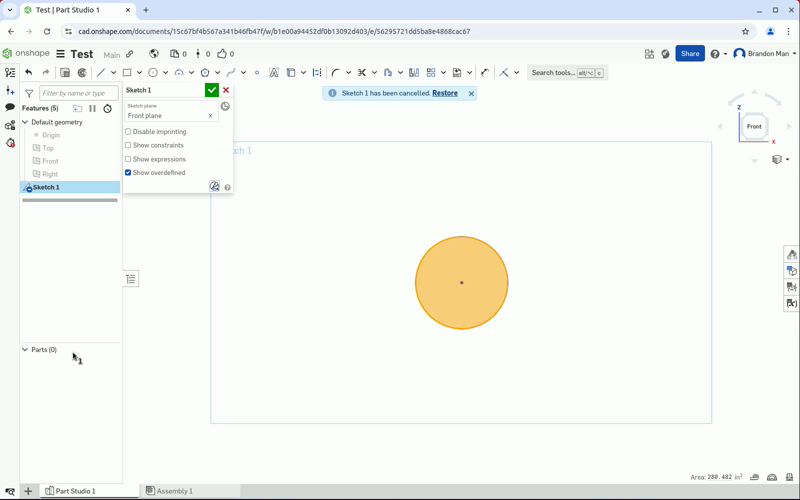
key(shift+e)
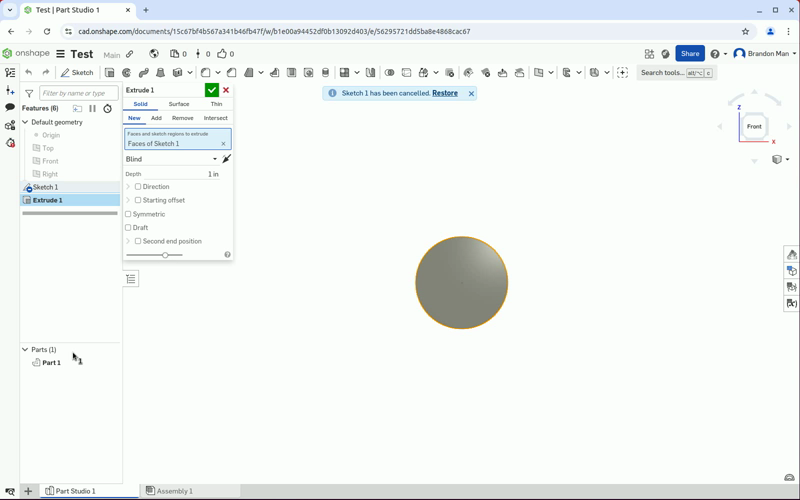
mouse_move(143, 106)
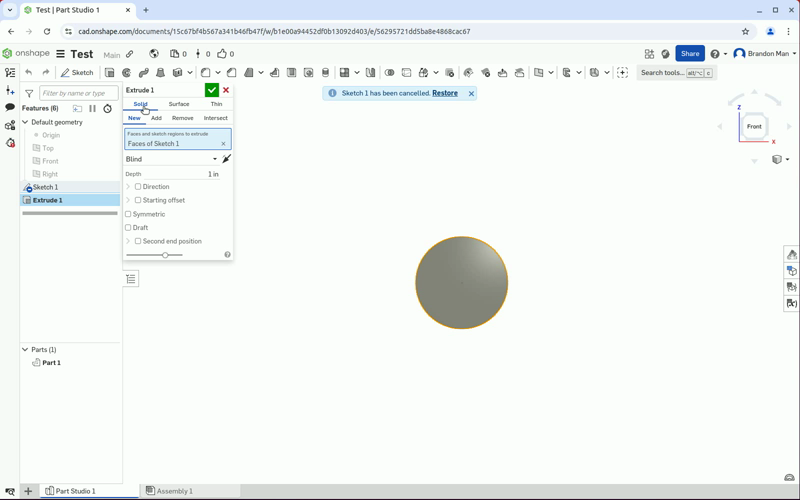
click(143, 106)
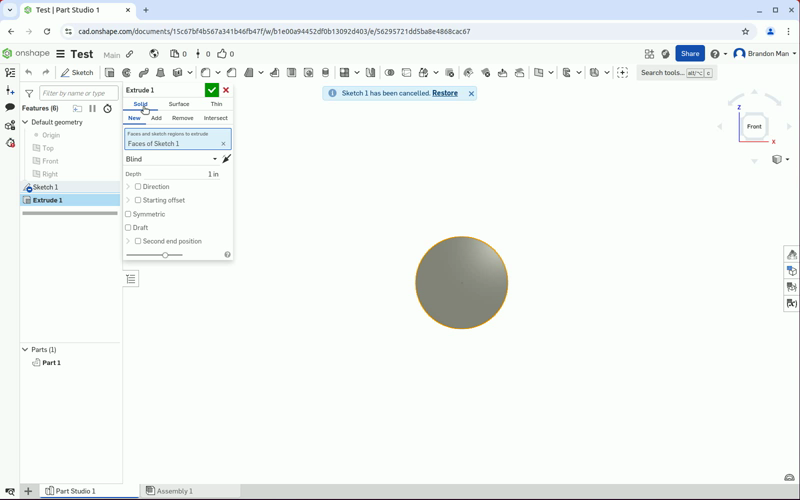
mouse_move(137, 120)
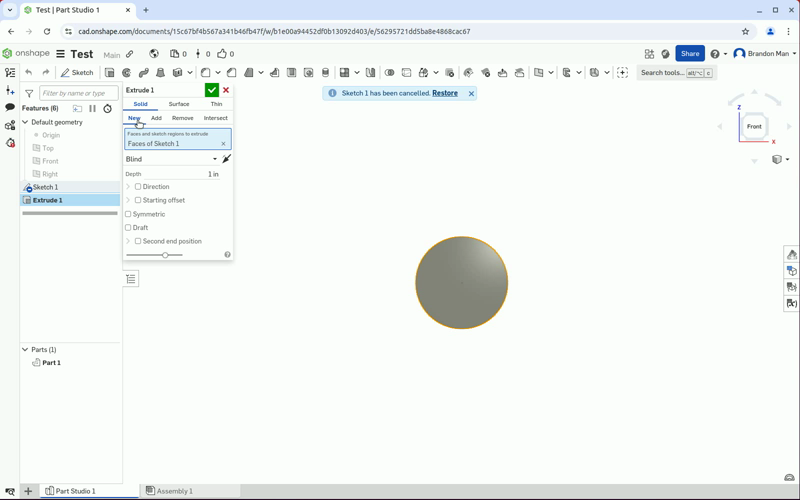
click(137, 120)
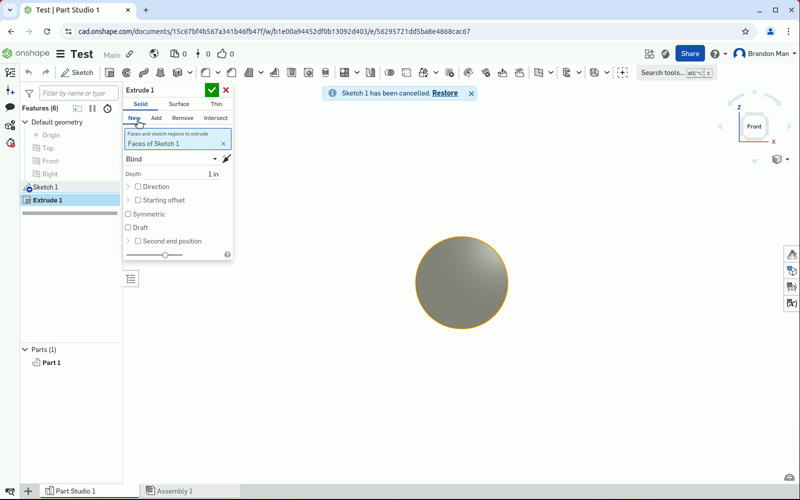
key(tab, 4)
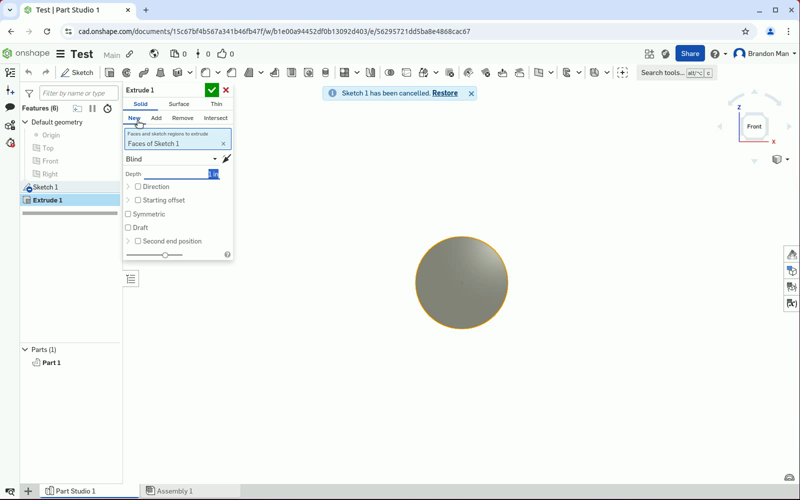
text(4.574)
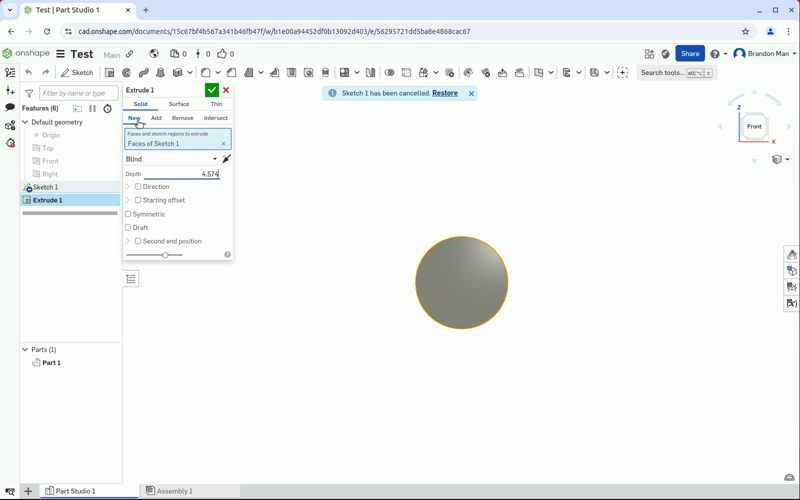
key(enter)
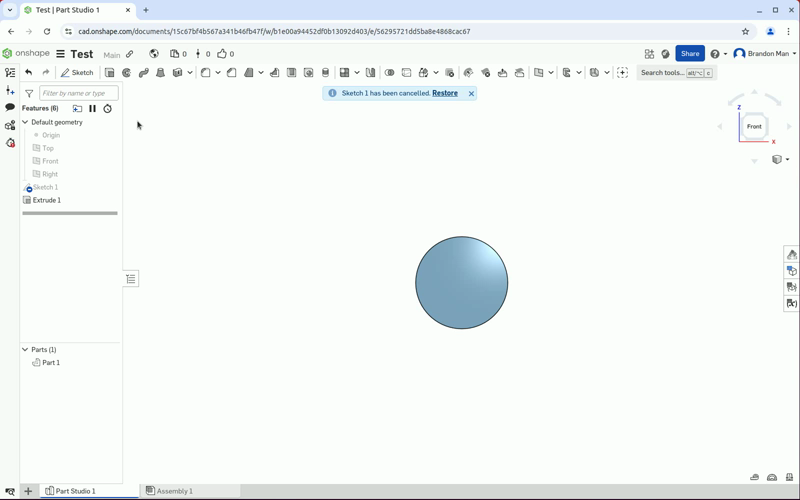
key(shift+h)
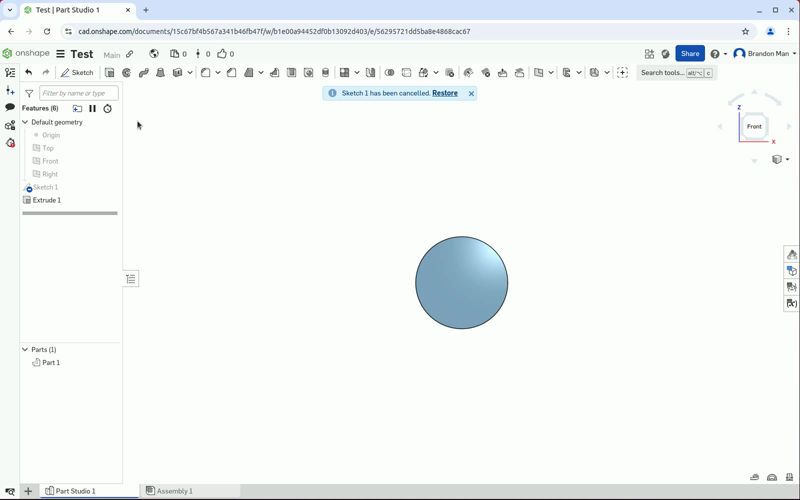
key(shift+h)
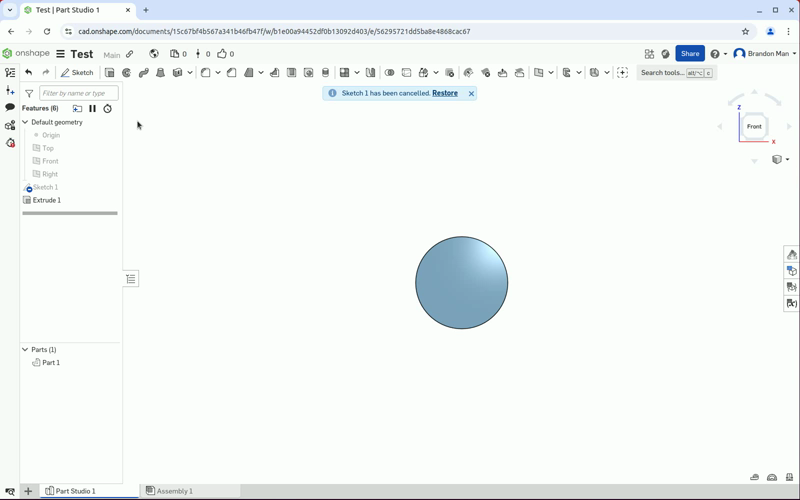
mouse_move(73, 189)
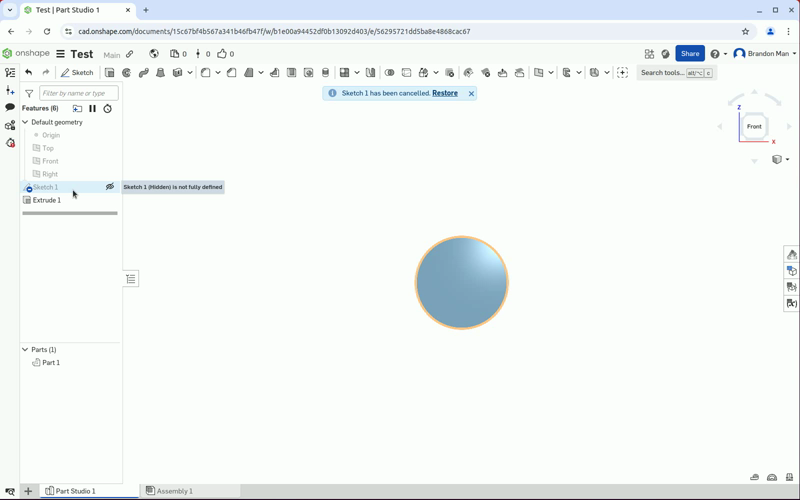
click(73, 189)
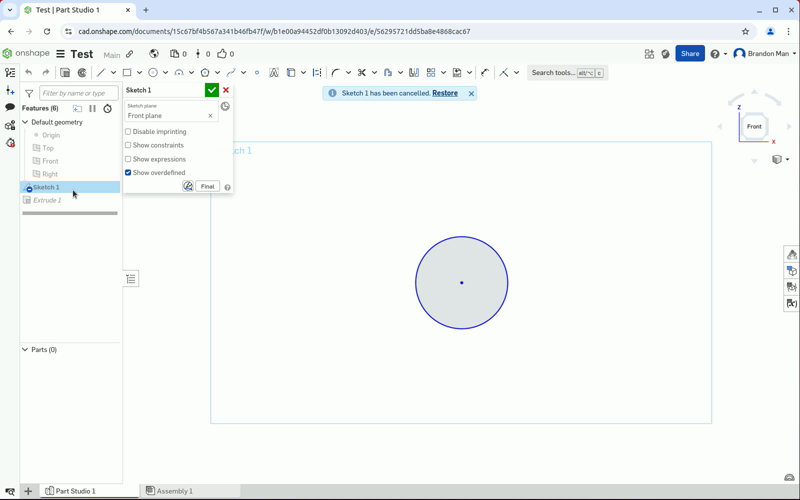
mouse_move(229, 92)
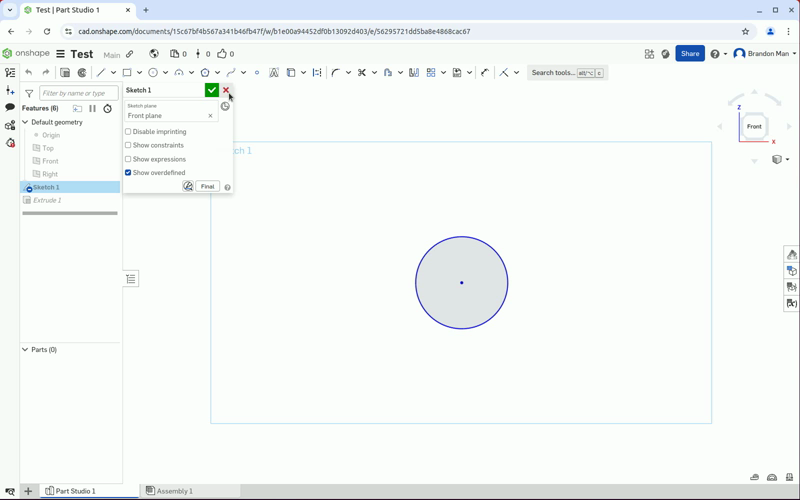
click(229, 92)
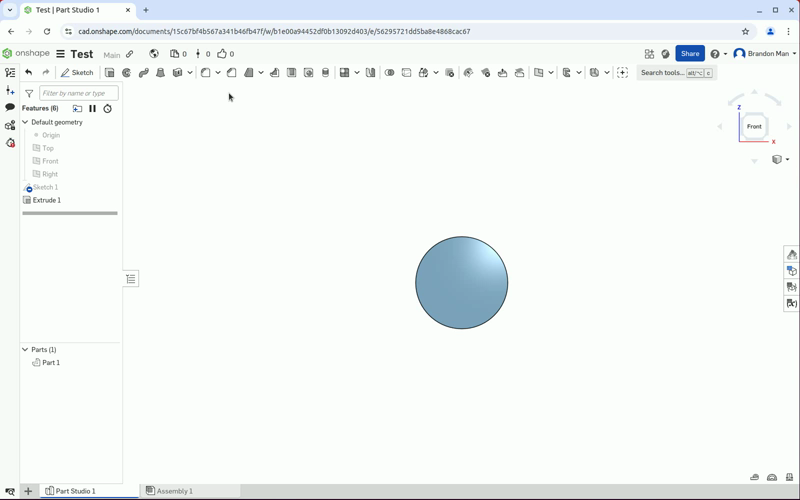
mouse_move(541, 75)
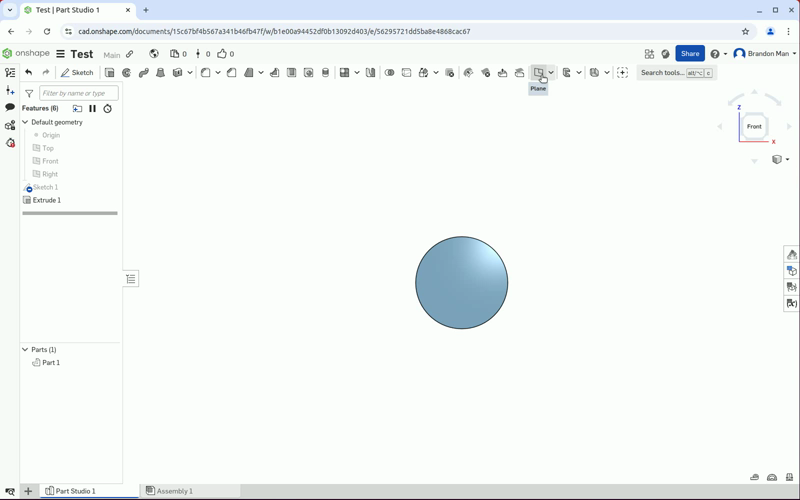
click(541, 75)
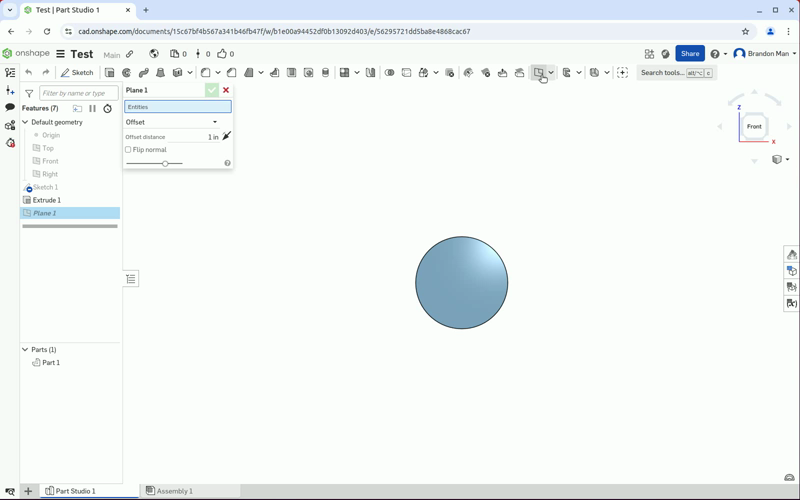
mouse_move(73, 163)
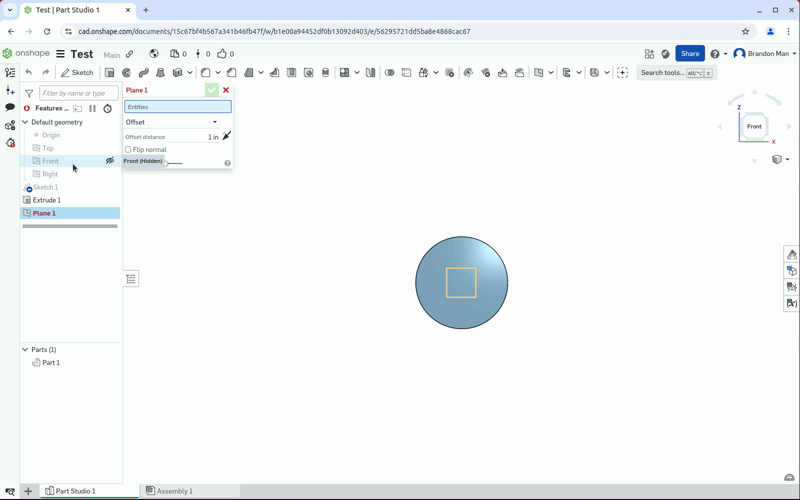
click(73, 163)
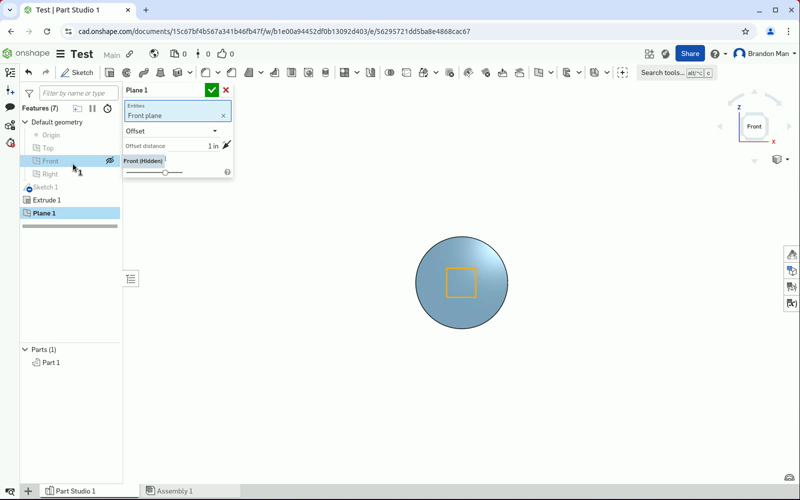
key(tab, 2)
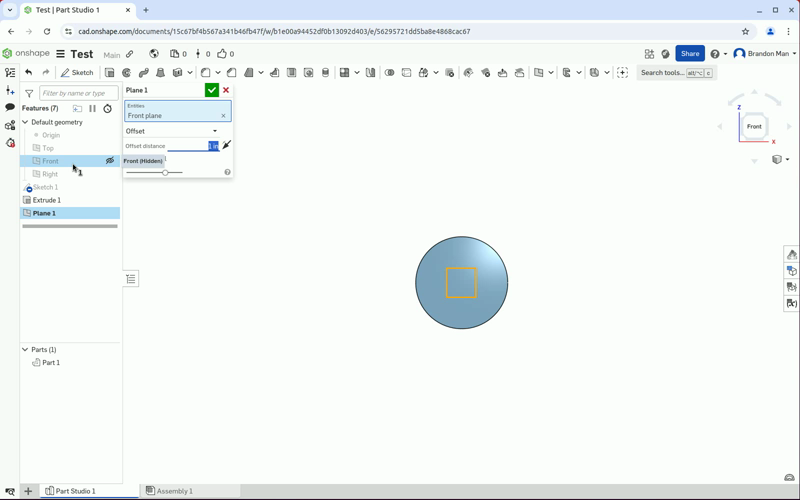
text(4.56)
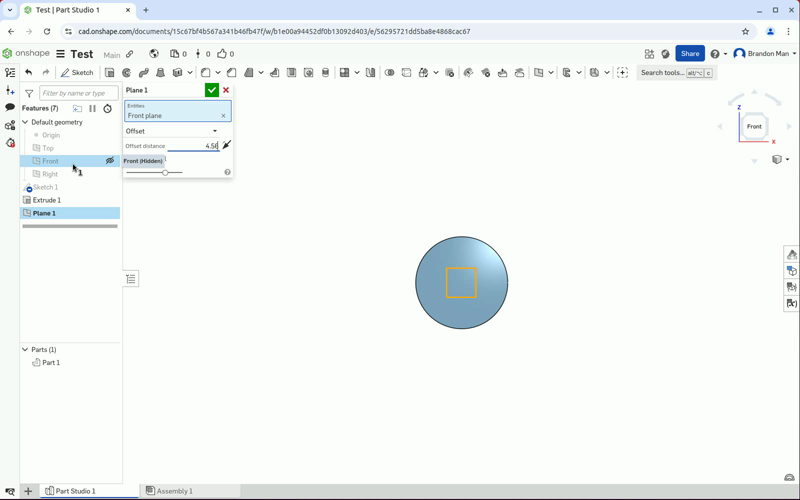
key(enter, 2)
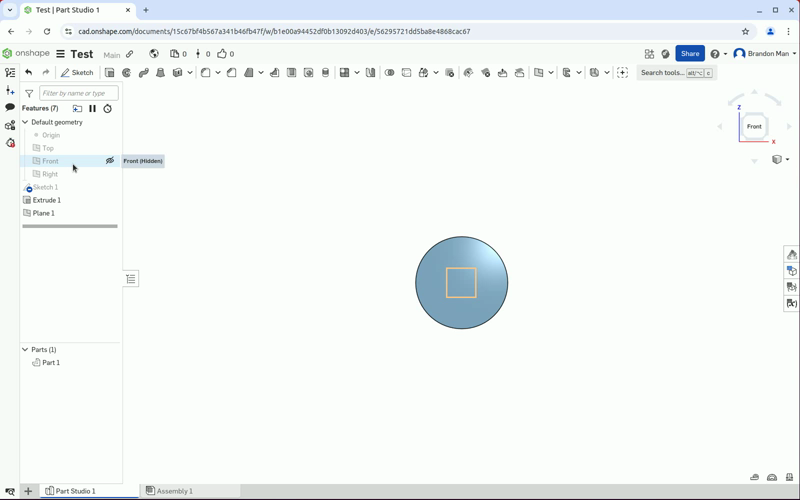
key(shift+s)
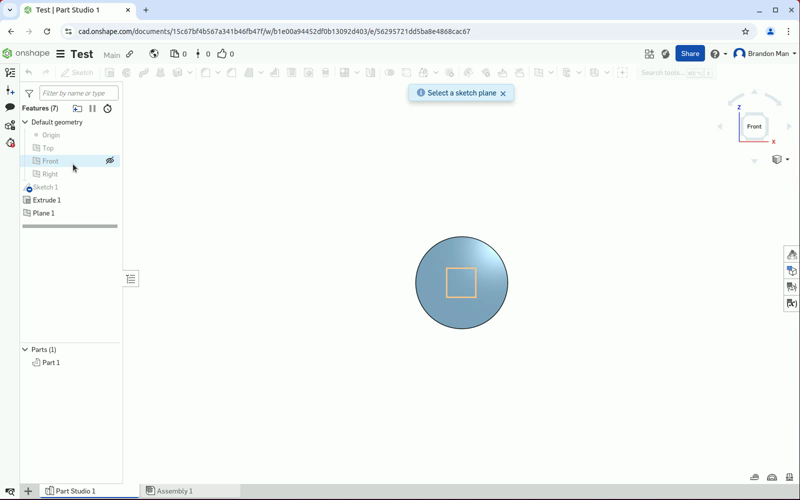
mouse_move(73, 215)
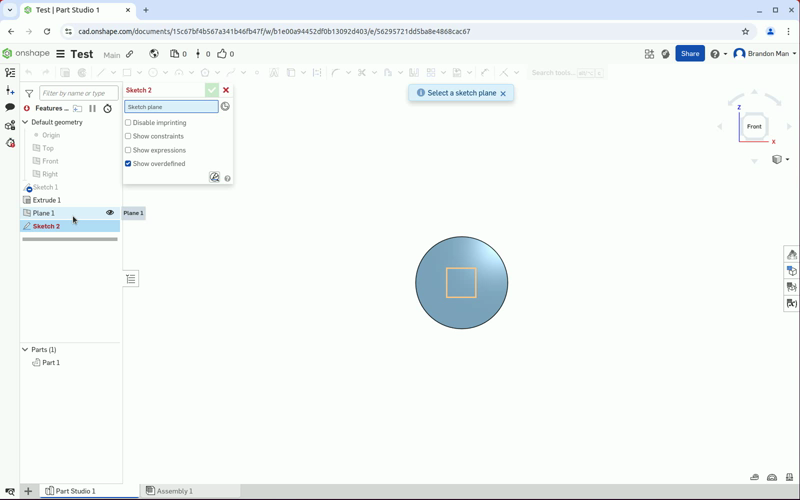
click(73, 215)
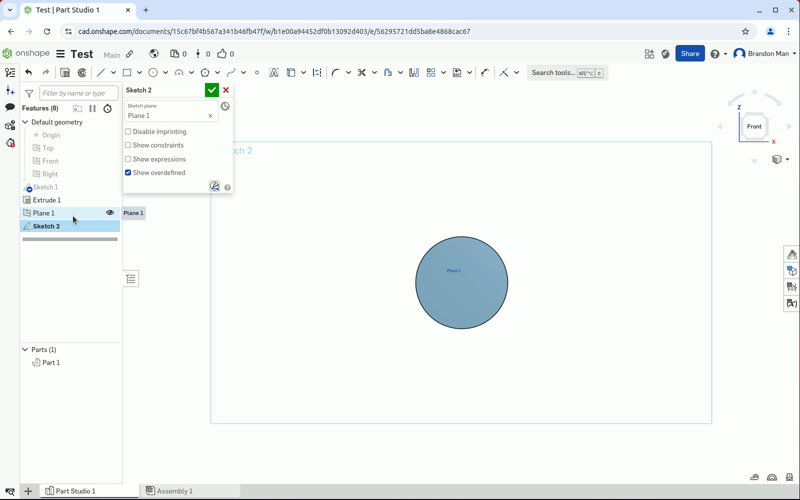
mouse_move(73, 352)
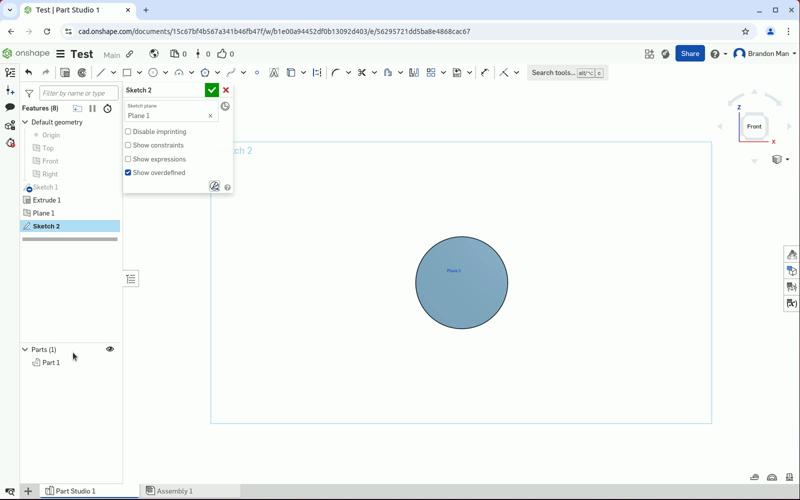
key(y)
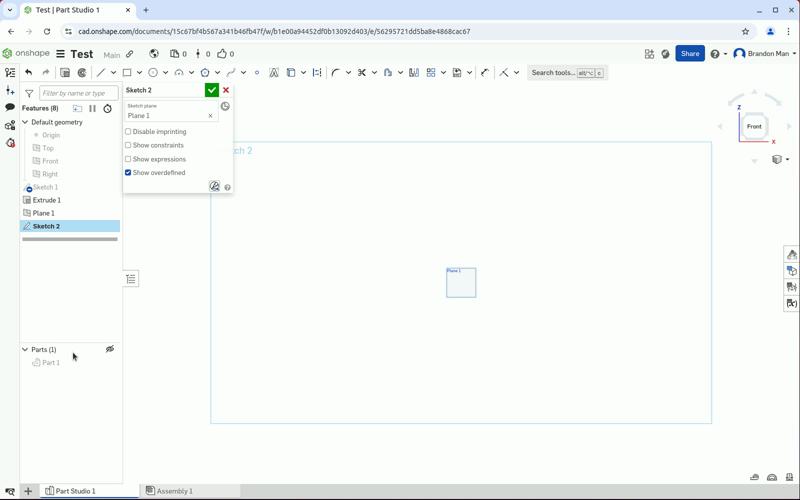
key(c)
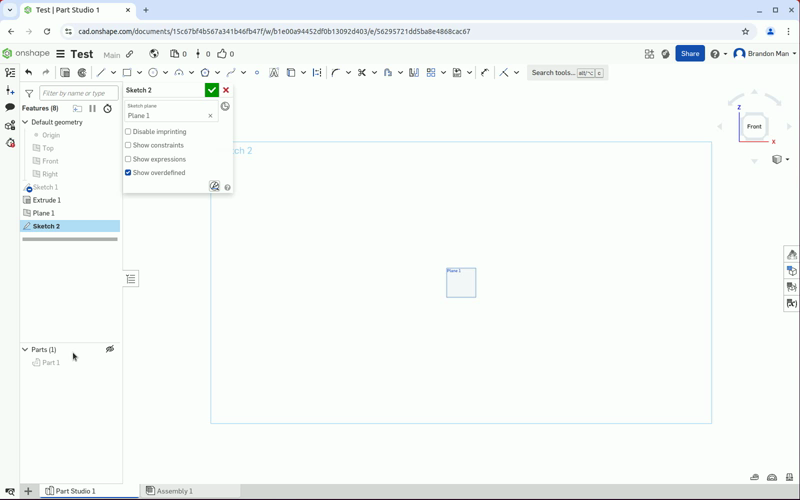
key_down(shift)
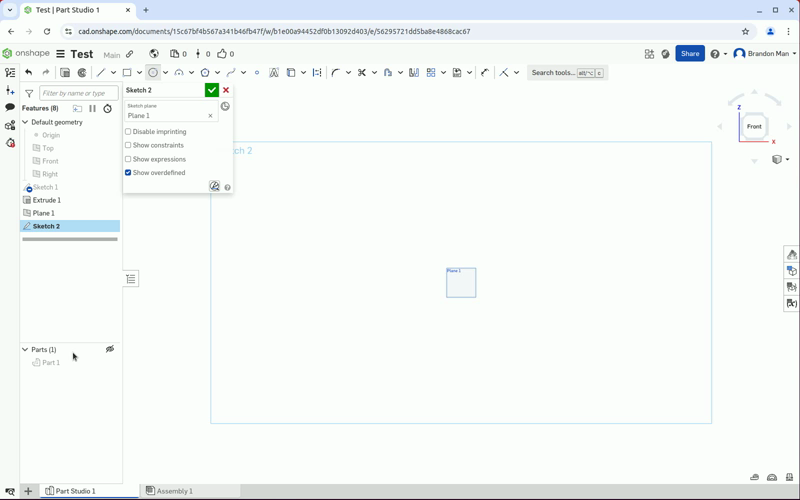
mouse_move(461, 282)
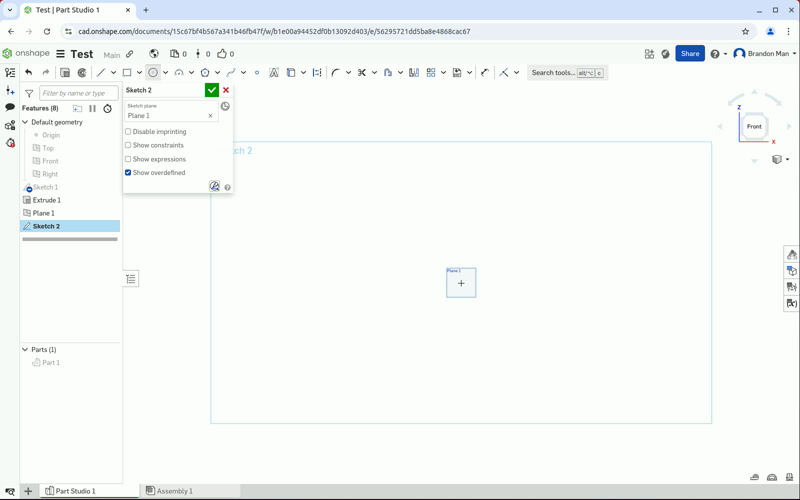
click(461, 282)
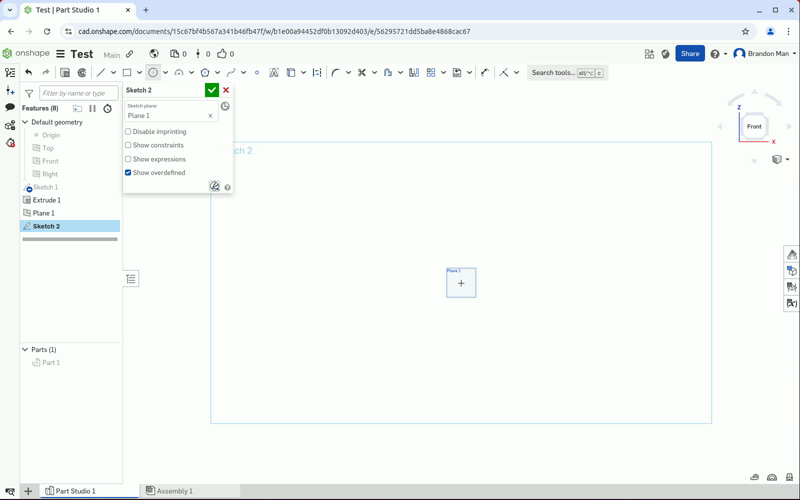
key_up(shift)
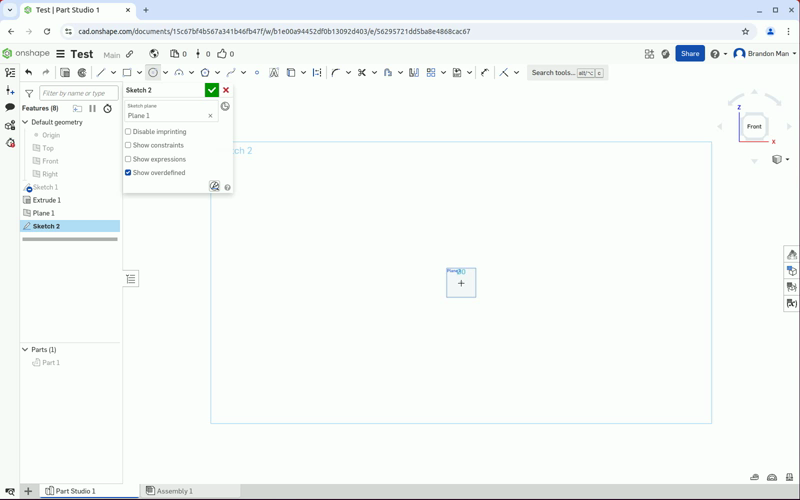
mouse_move(495, 282)
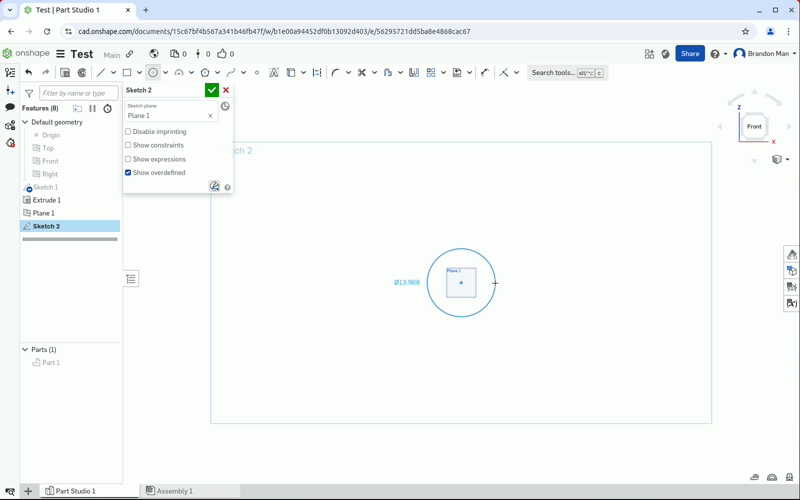
click(495, 282)
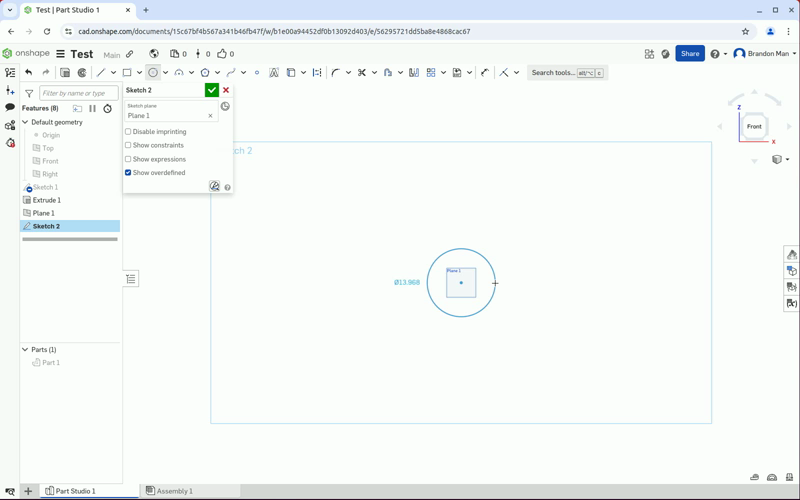
key(esc)
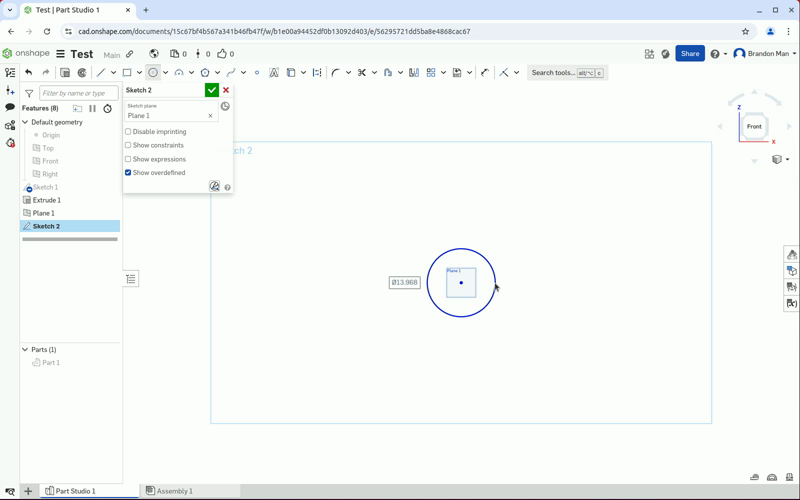
mouse_move(484, 302)
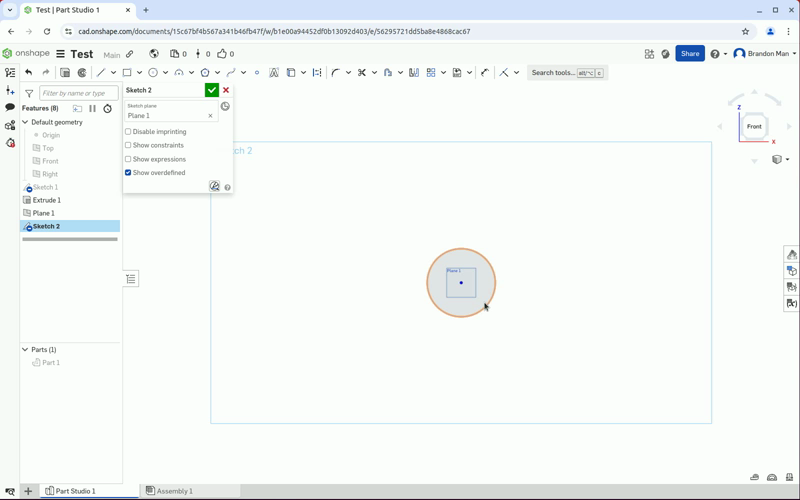
click(484, 302)
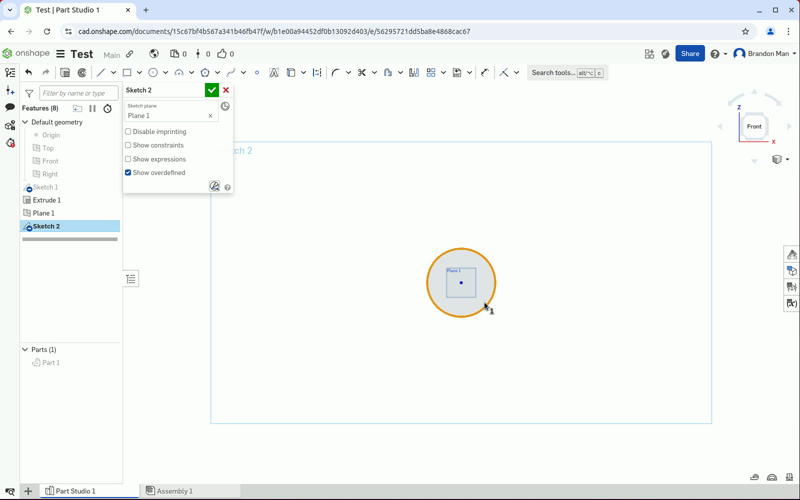
mouse_move(73, 352)
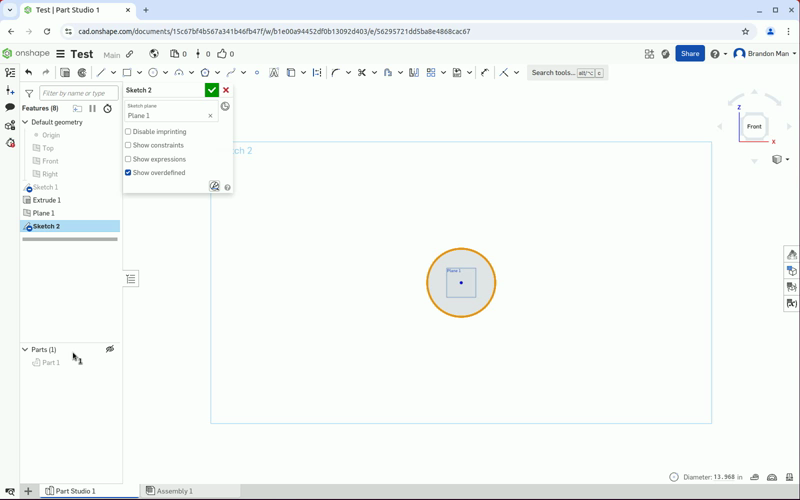
key(shift+y)
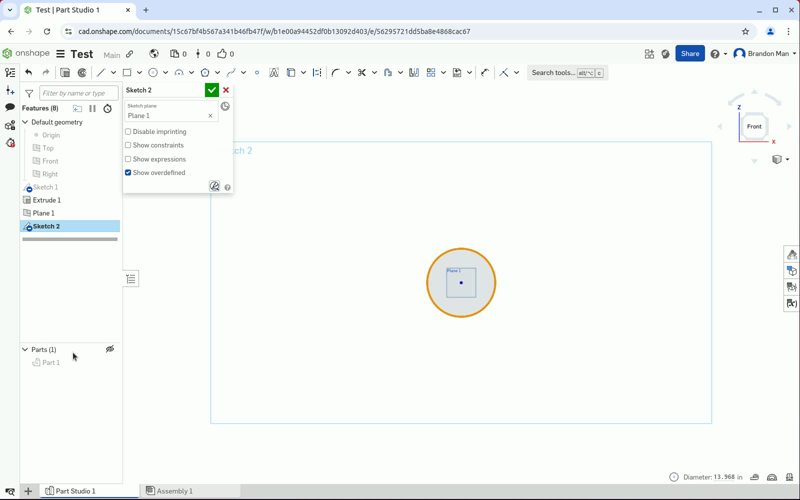
key(shift+e)
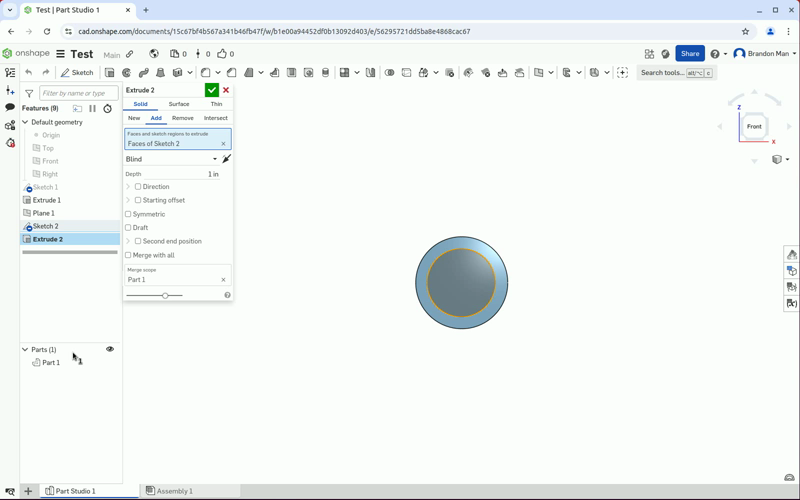
mouse_move(143, 106)
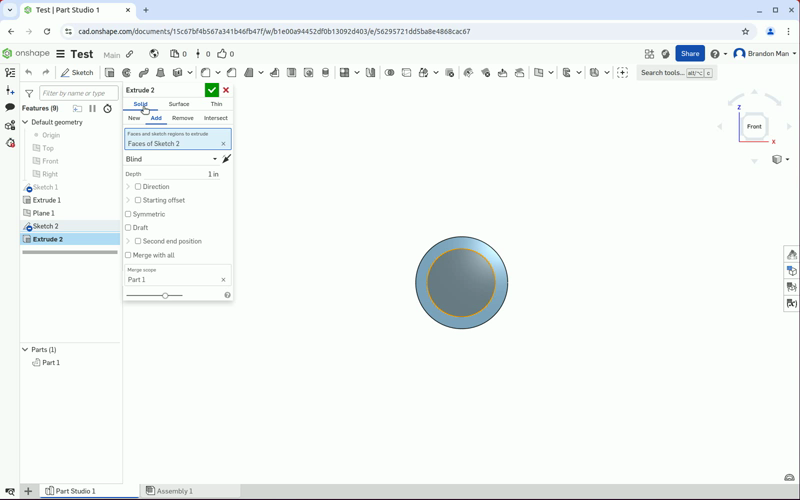
click(143, 106)
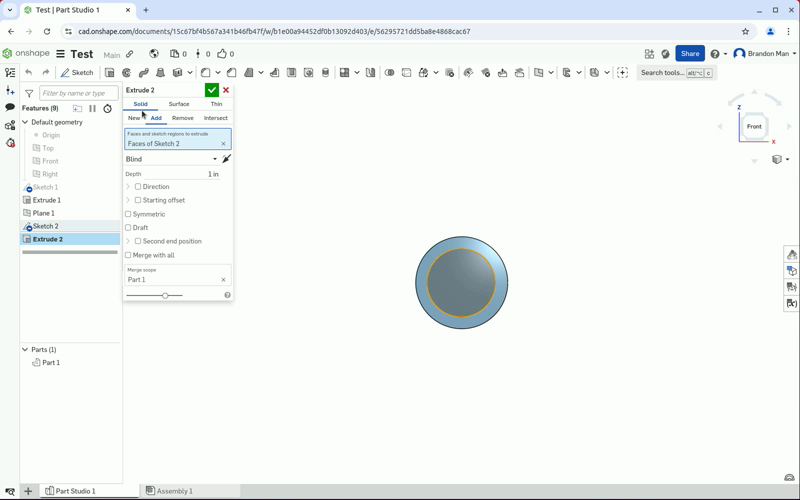
mouse_move(137, 120)
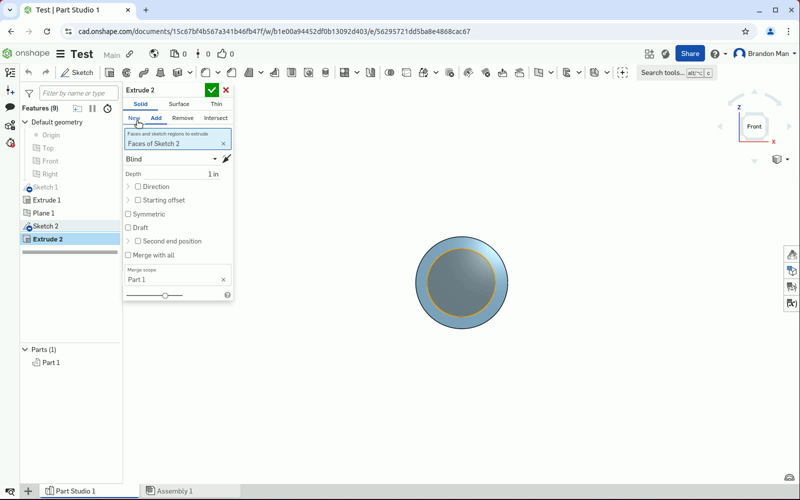
click(137, 120)
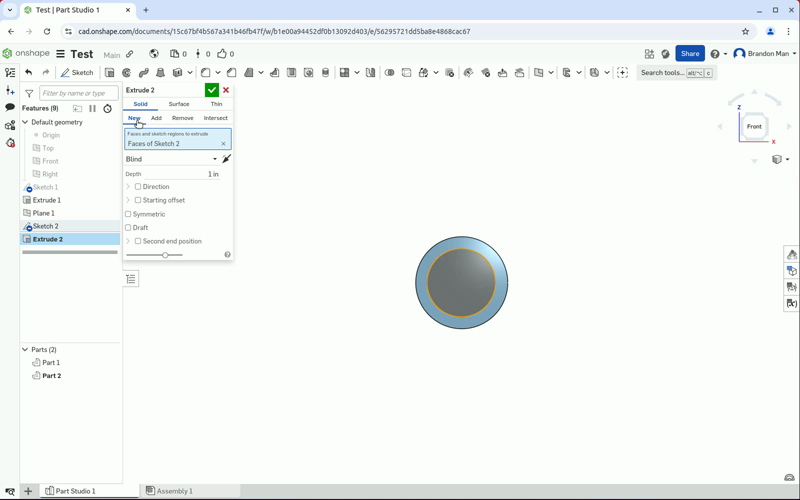
key(tab, 4)
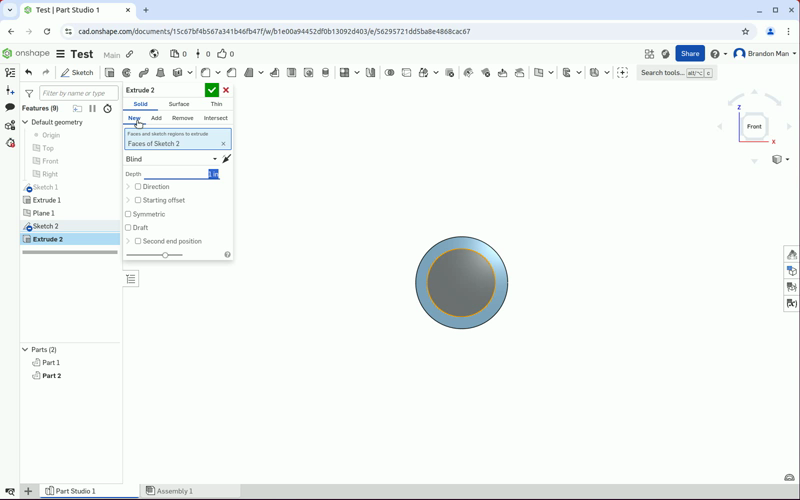
text(18.535)
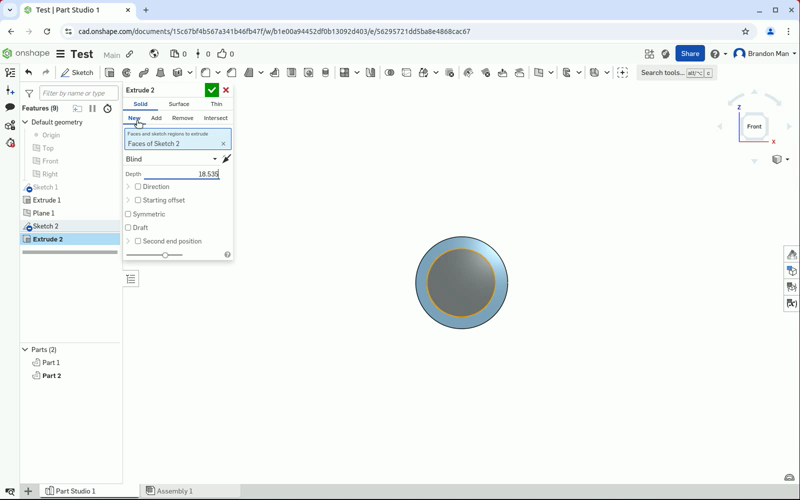
key(enter)
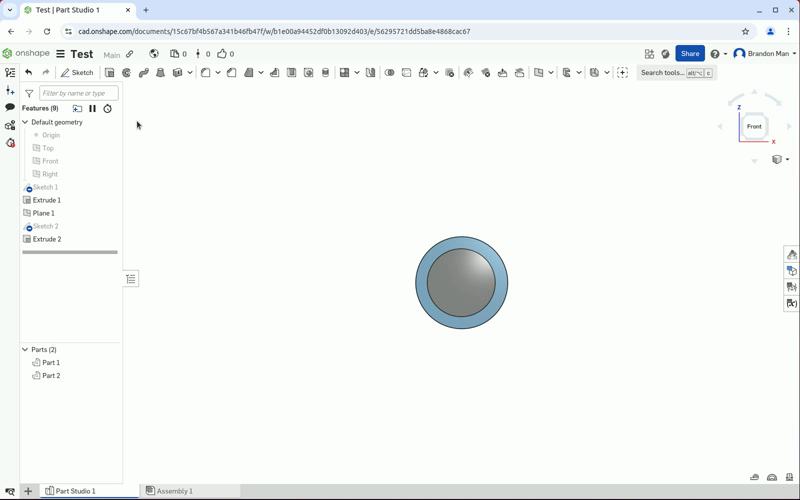
key(shift+h)
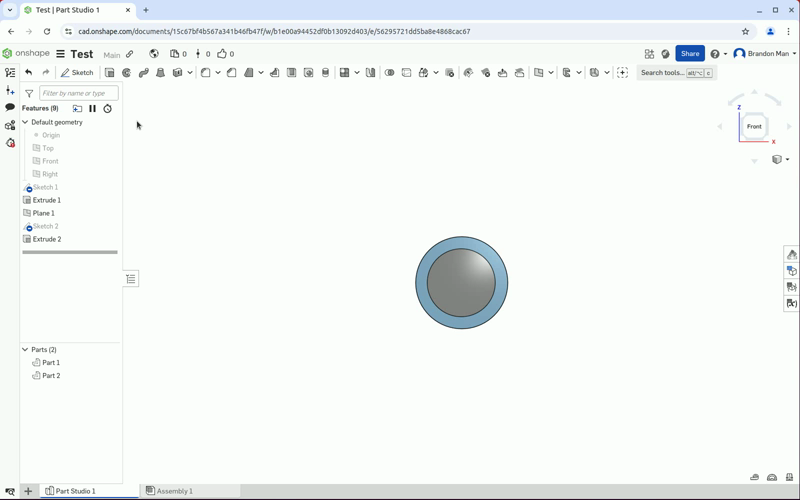
key(shift+h)
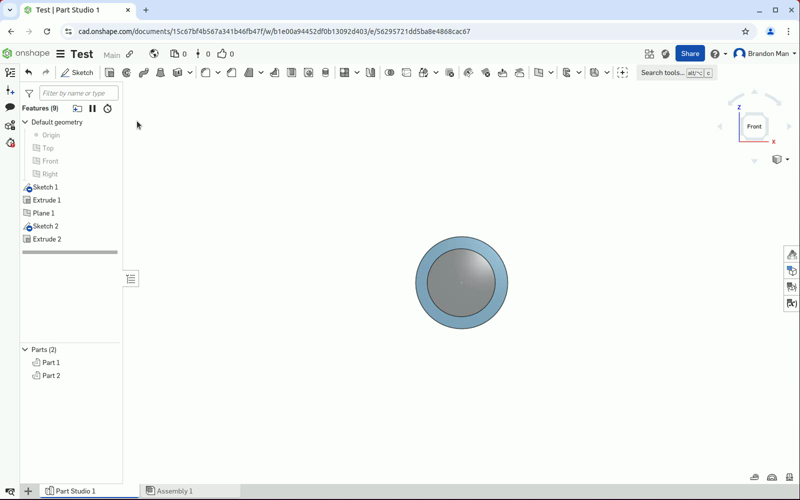
key(shift+7)
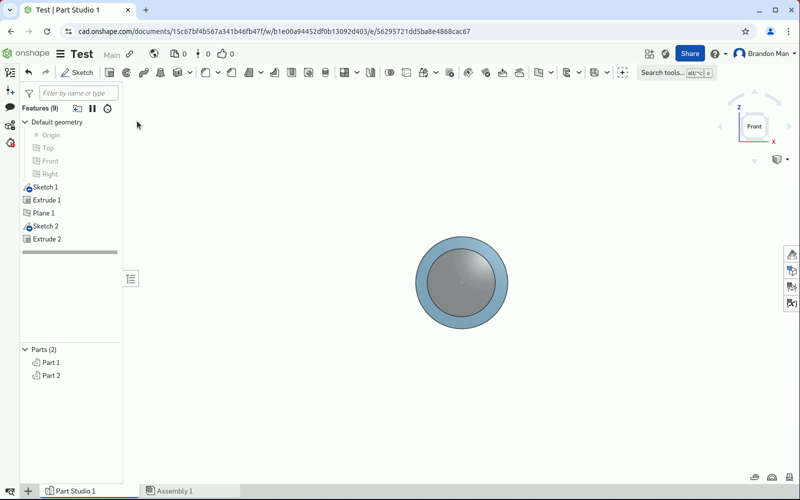
key(left, 2)
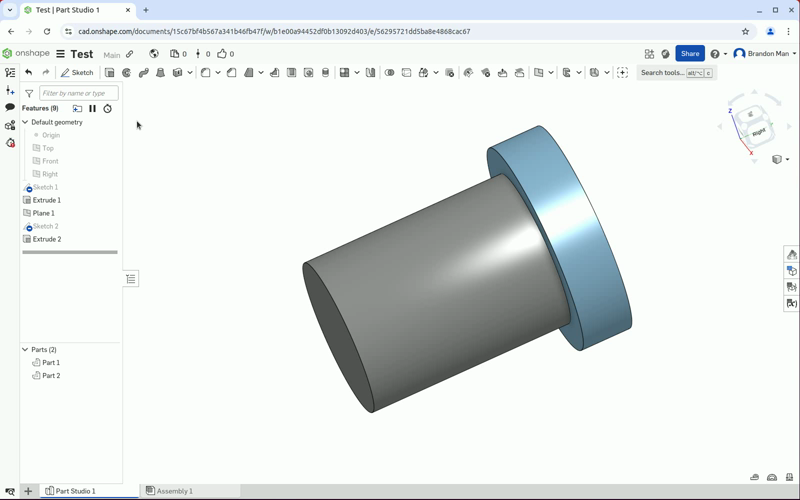
key(down, 2)
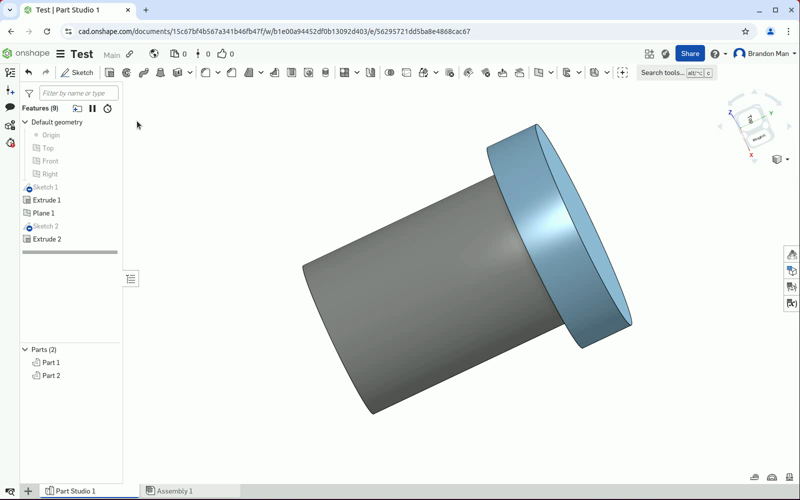
key(up, 2)
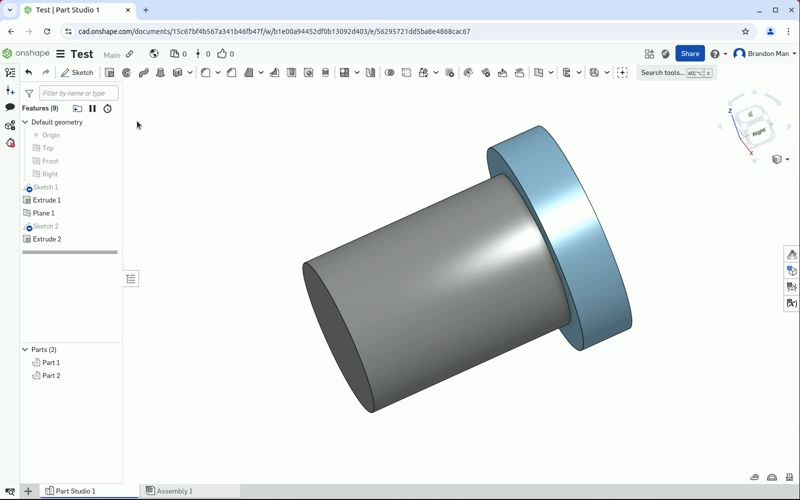
key(right, 2)
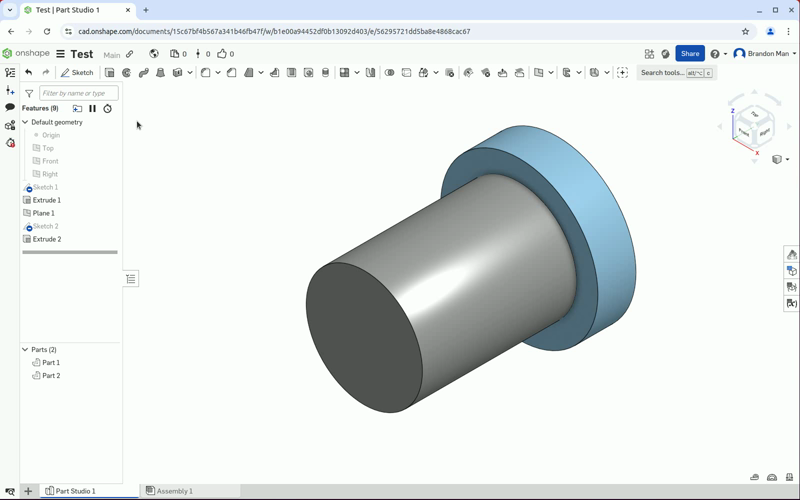
mouse_move(73, 189)
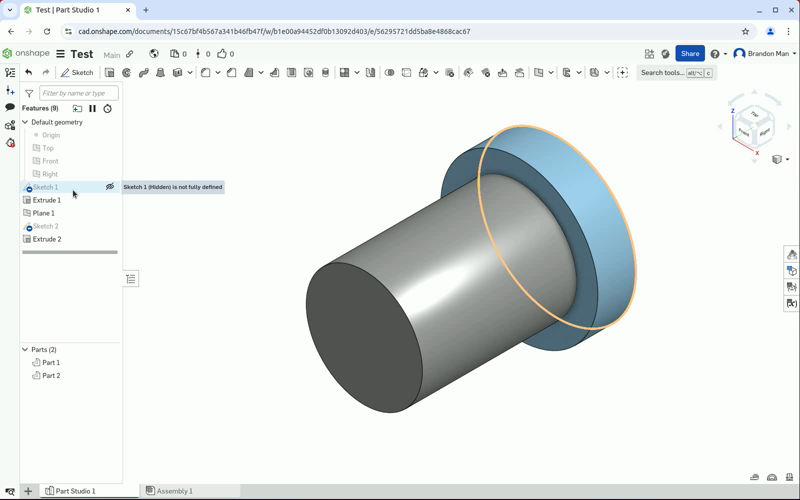
click(73, 189)